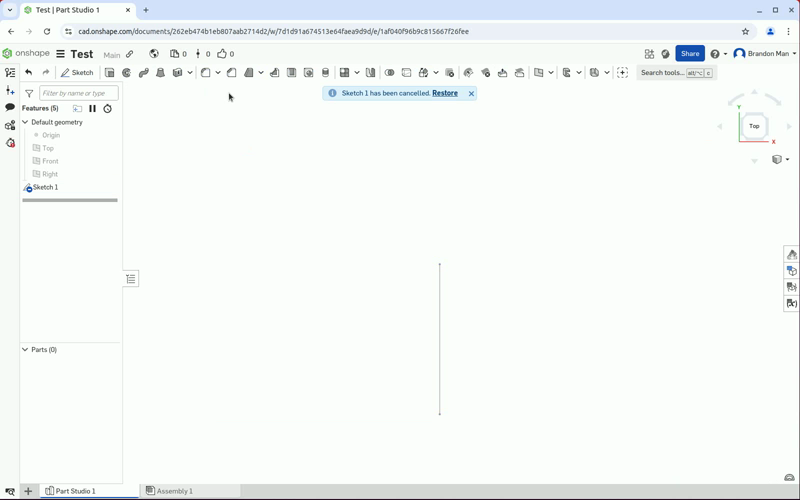
key(shift+h)
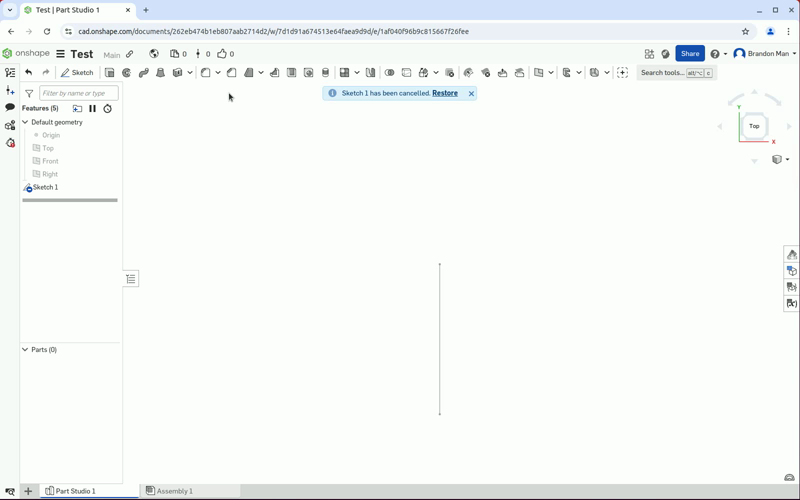
key(shift+s)
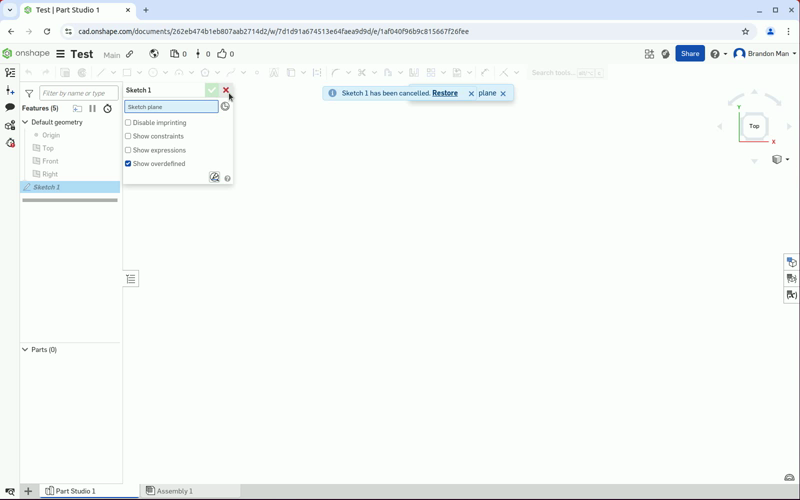
mouse_move(73, 150)
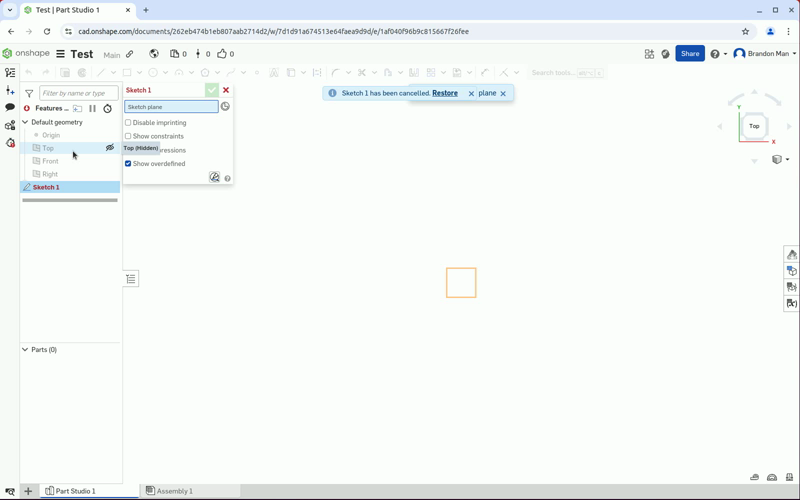
click(73, 150)
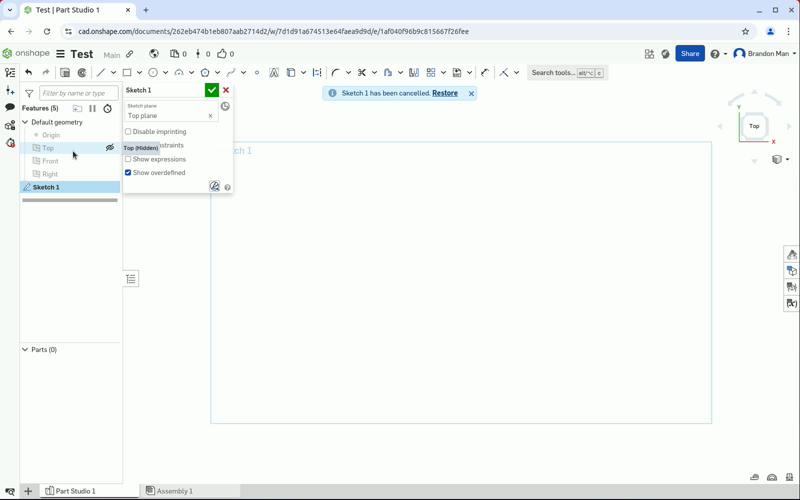
mouse_move(73, 352)
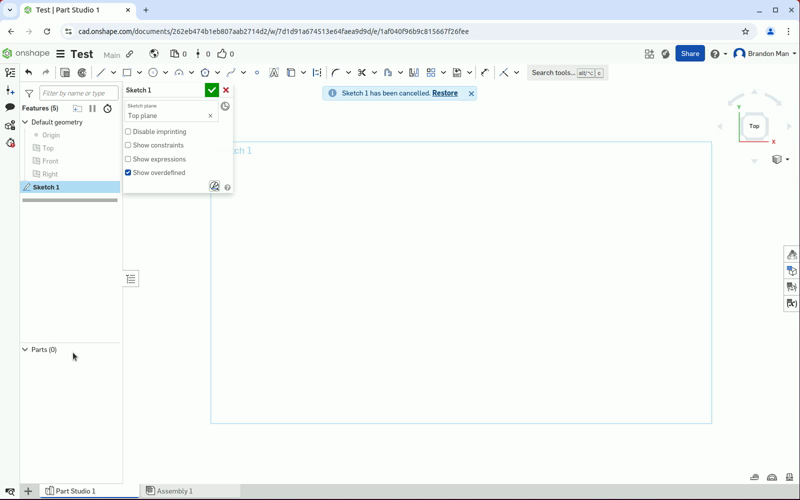
key(y)
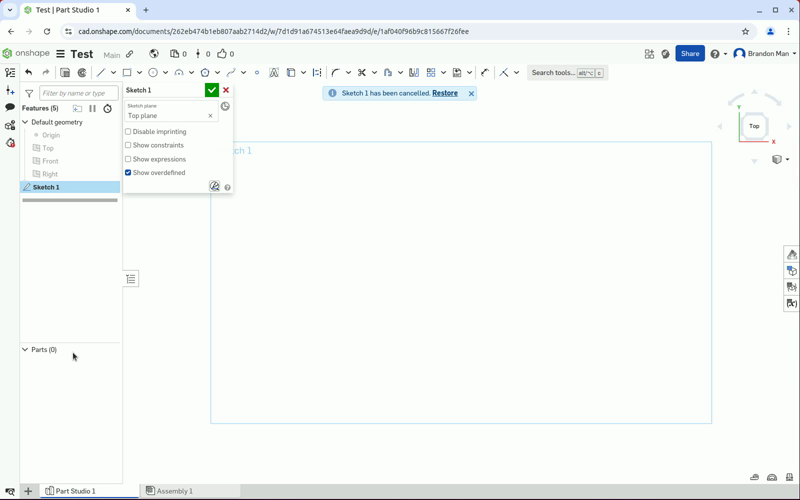
key(c)
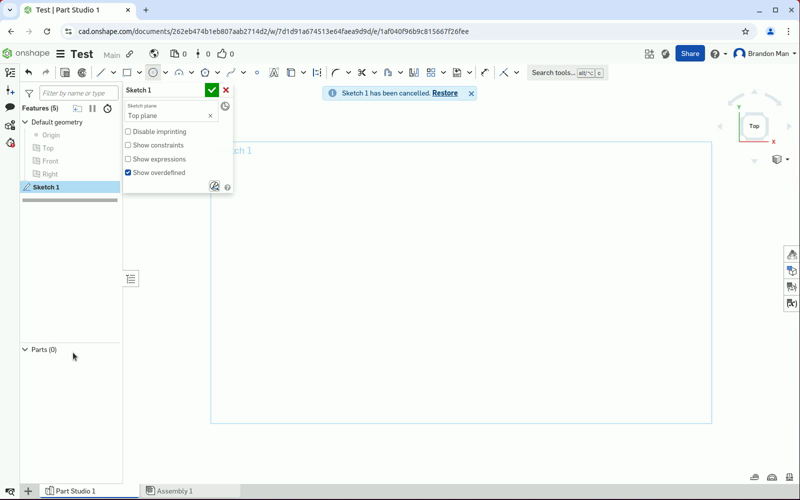
key_down(shift)
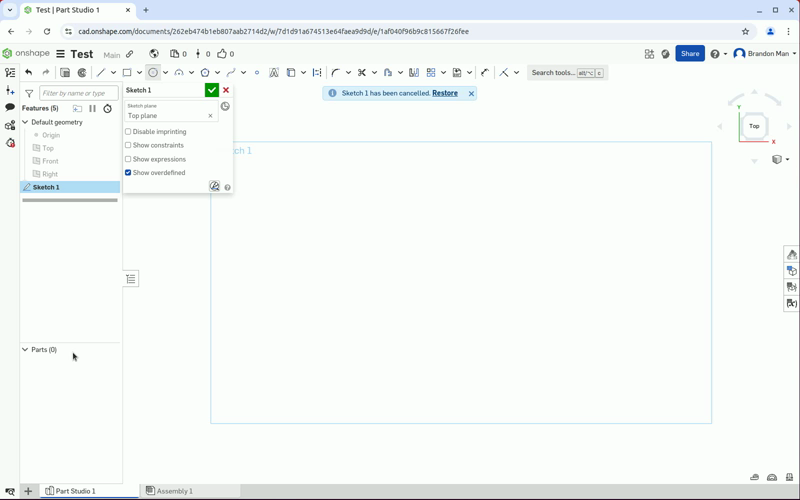
mouse_move(460, 282)
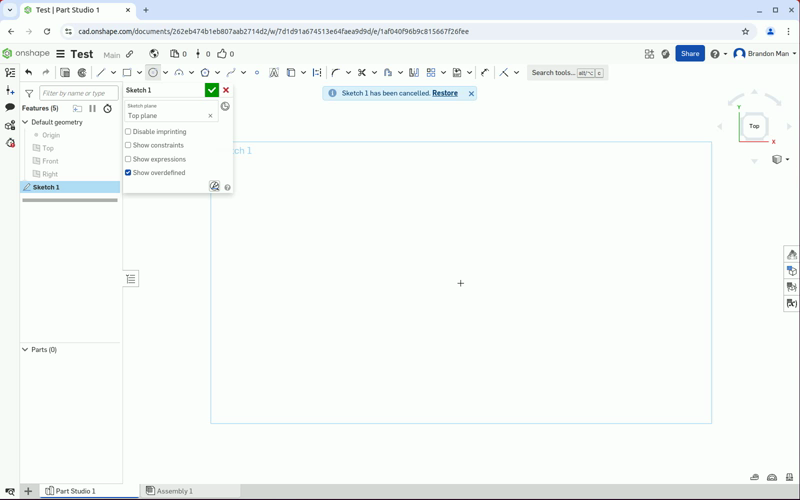
click(460, 282)
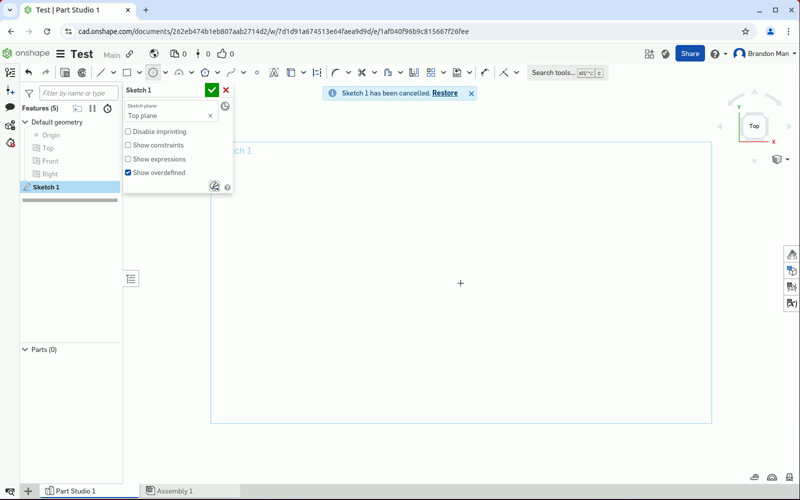
key_up(shift)
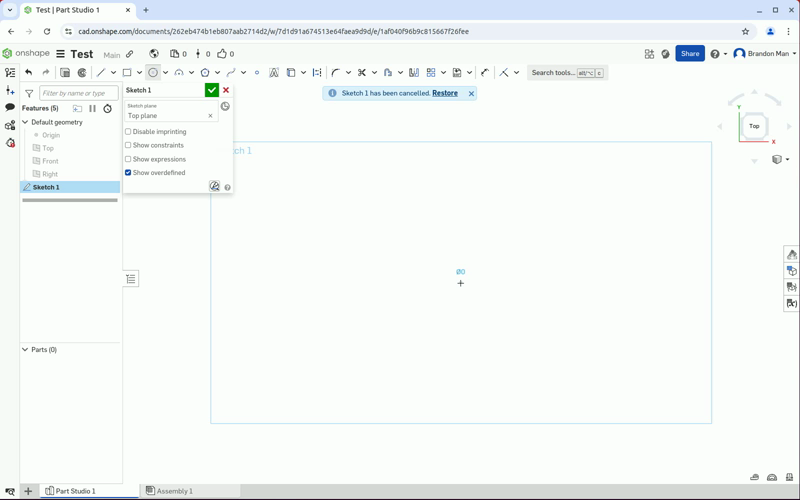
mouse_move(541, 282)
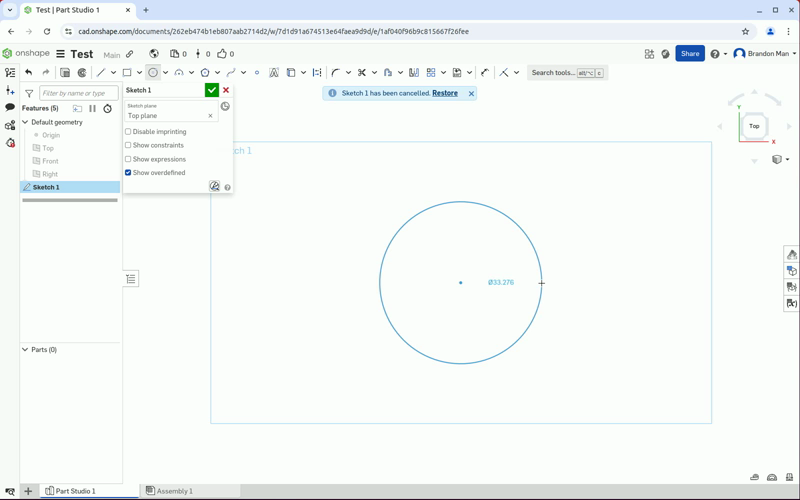
click(541, 282)
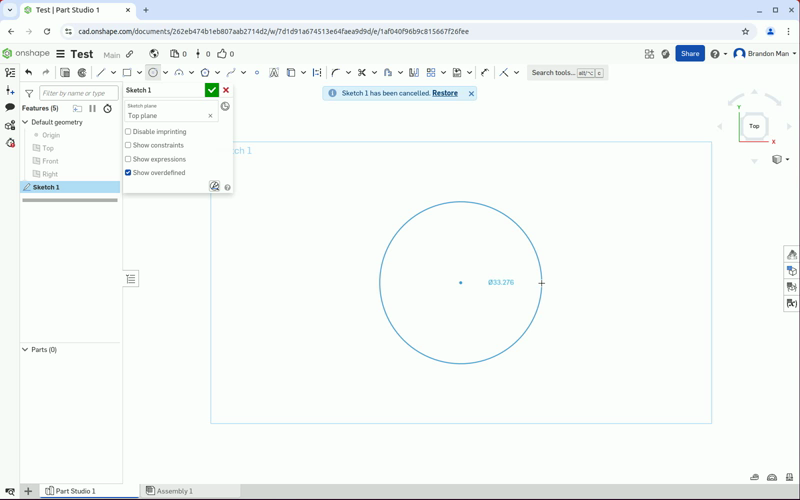
key(esc)
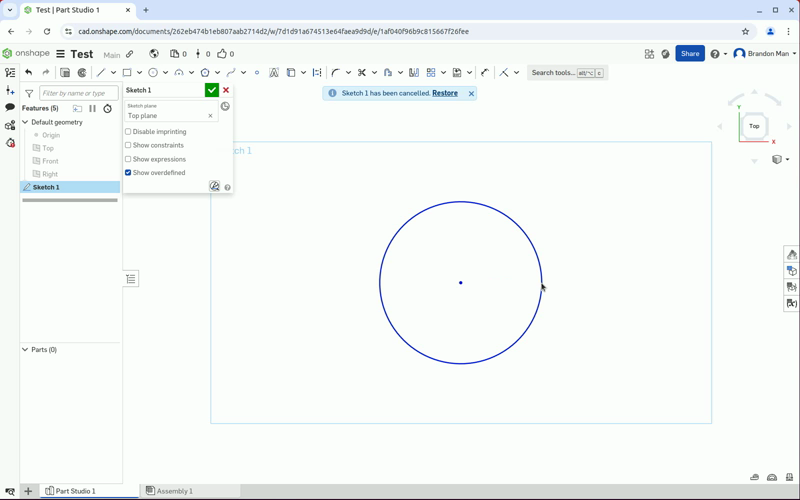
mouse_move(449, 230)
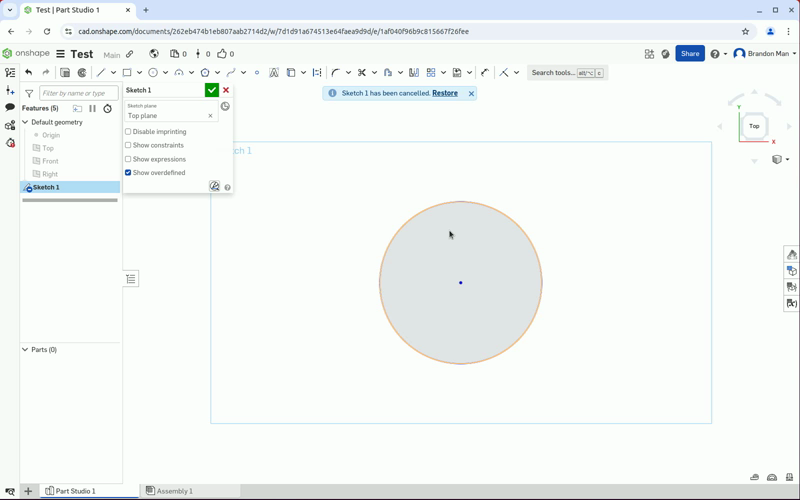
click(449, 230)
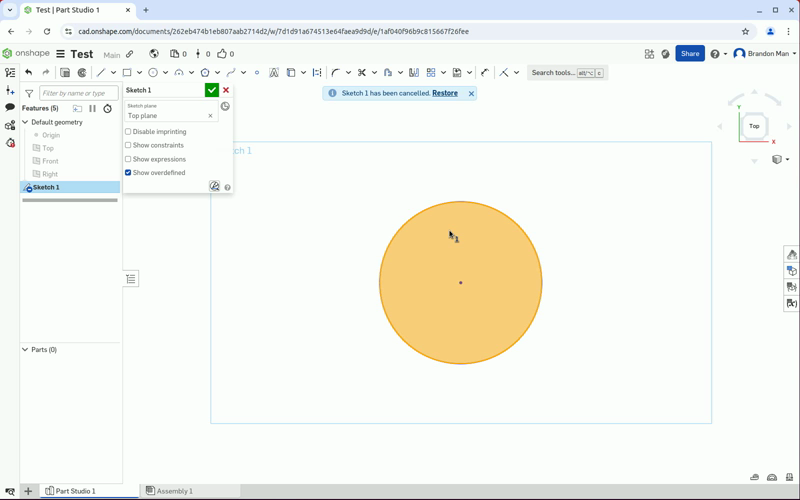
mouse_move(73, 352)
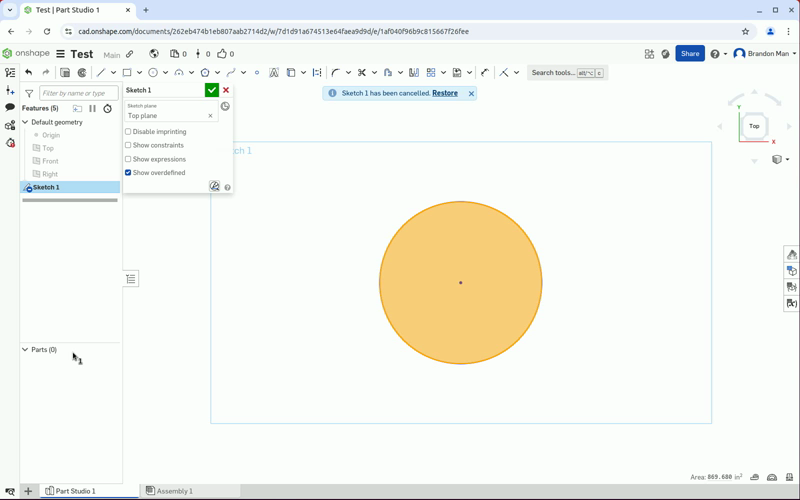
key(shift+y)
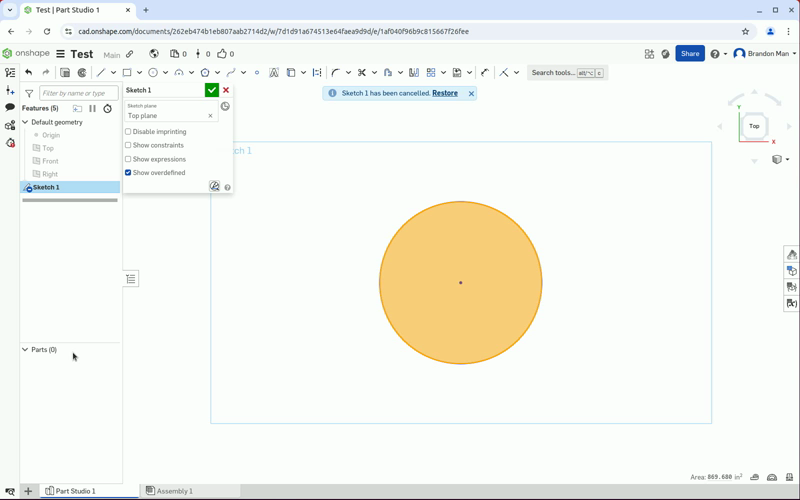
key(shift+e)
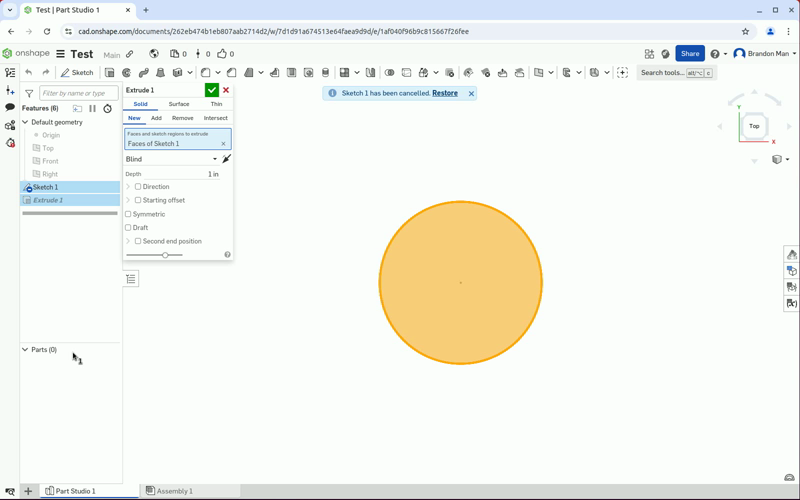
mouse_move(143, 106)
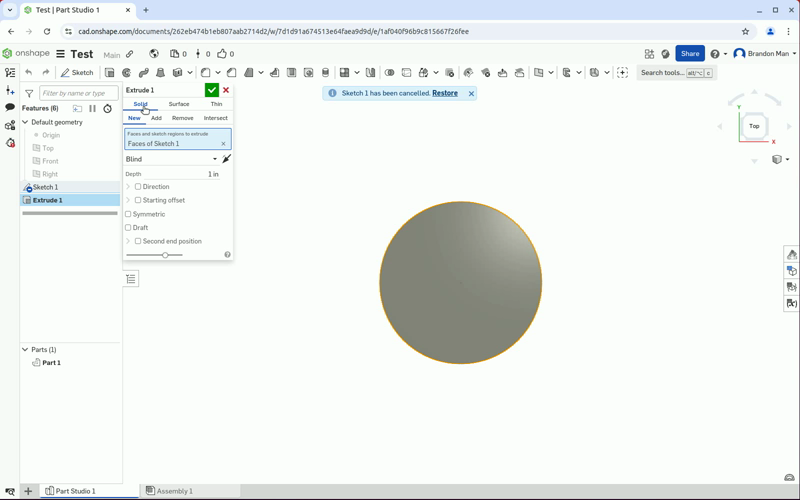
click(143, 106)
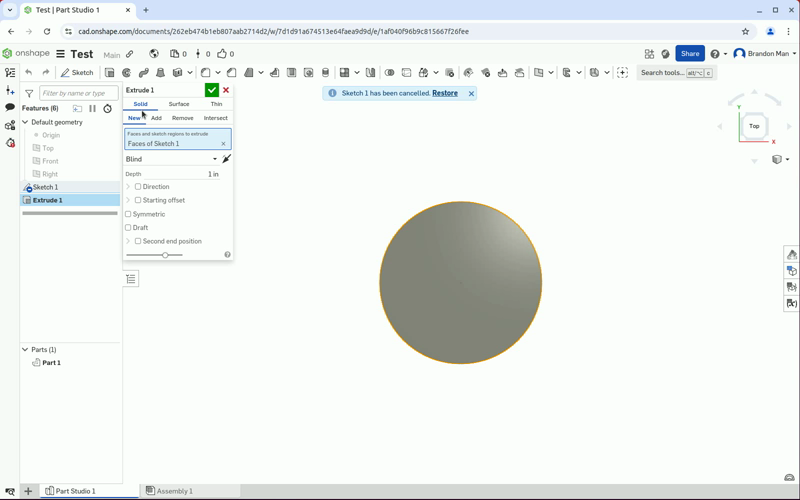
mouse_move(137, 120)
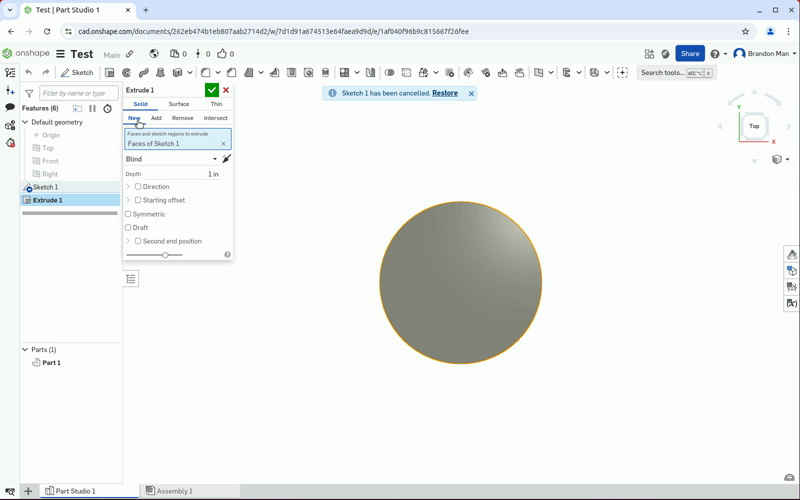
click(137, 120)
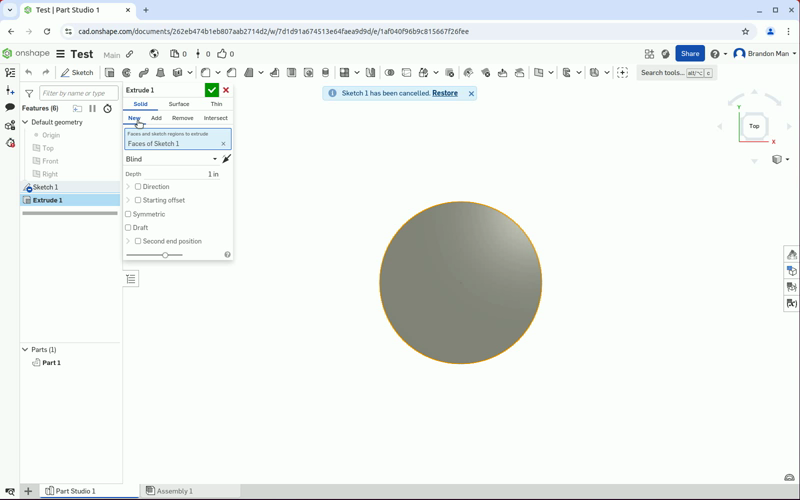
key(tab, 4)
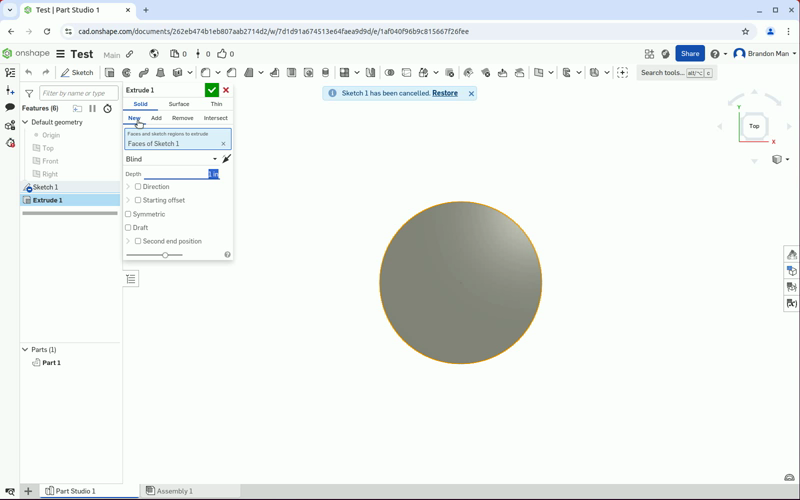
text(13.239)
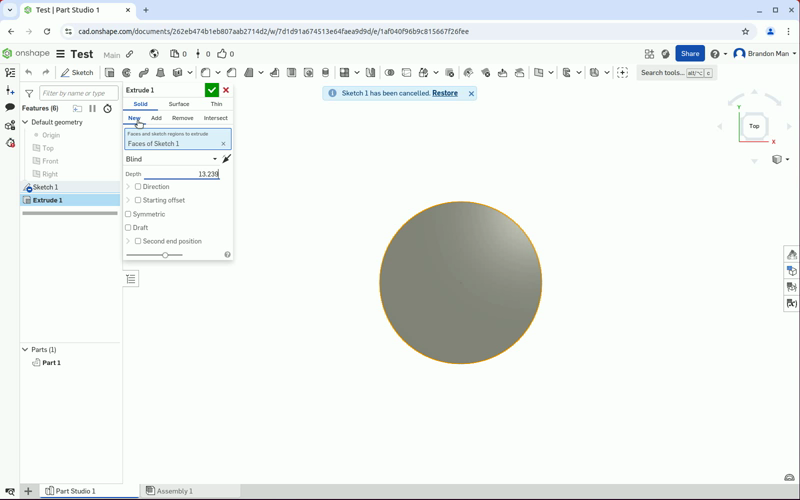
key(enter)
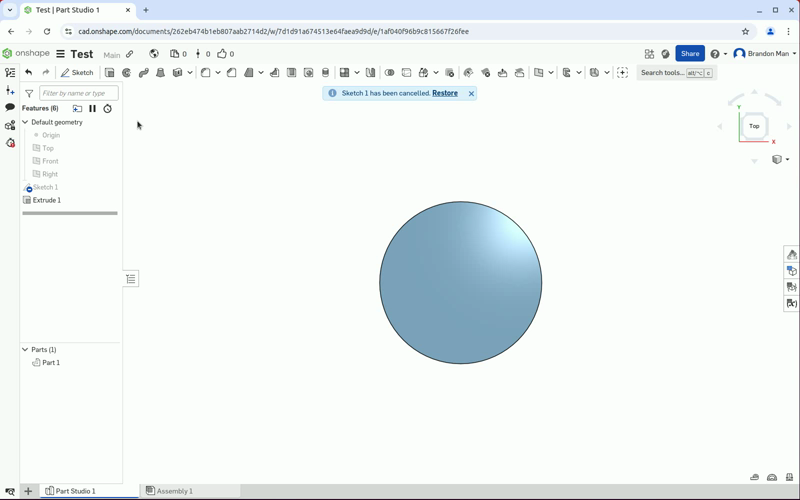
key(shift+h)
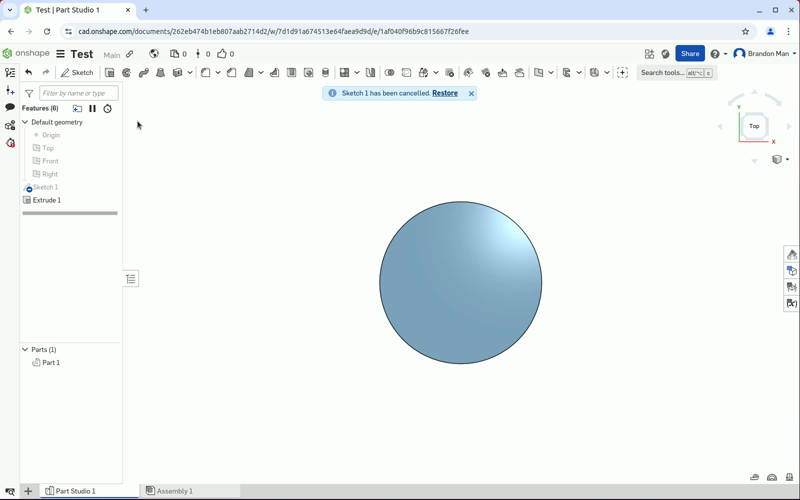
key(shift+h)
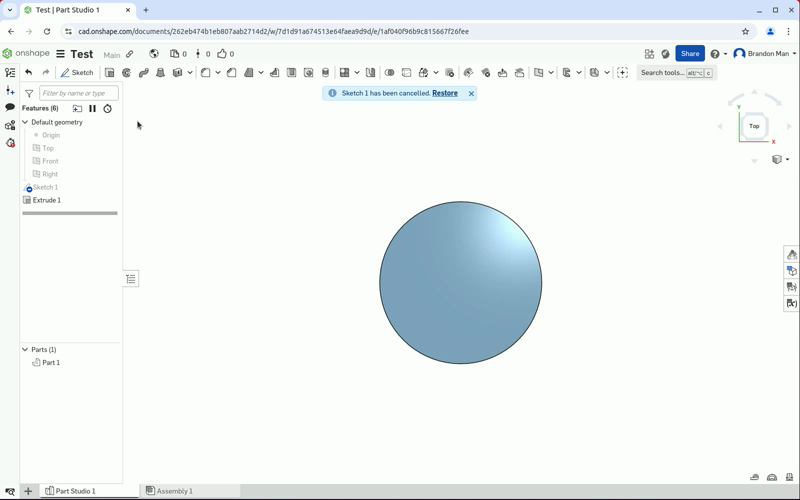
mouse_move(73, 189)
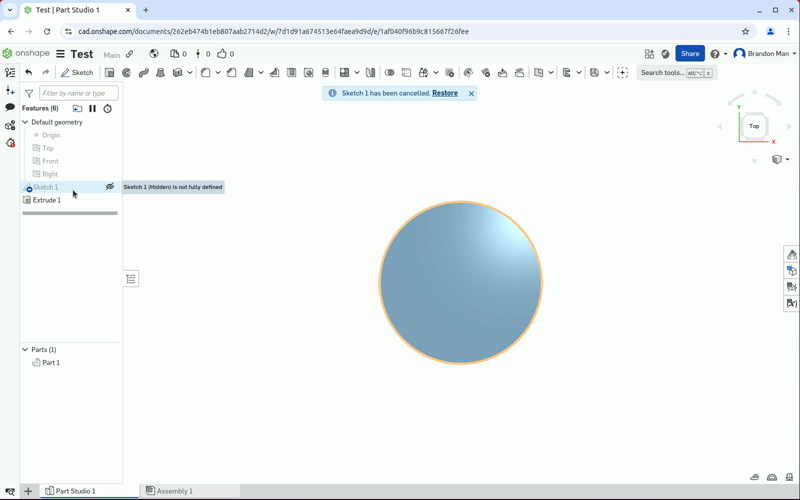
click(73, 189)
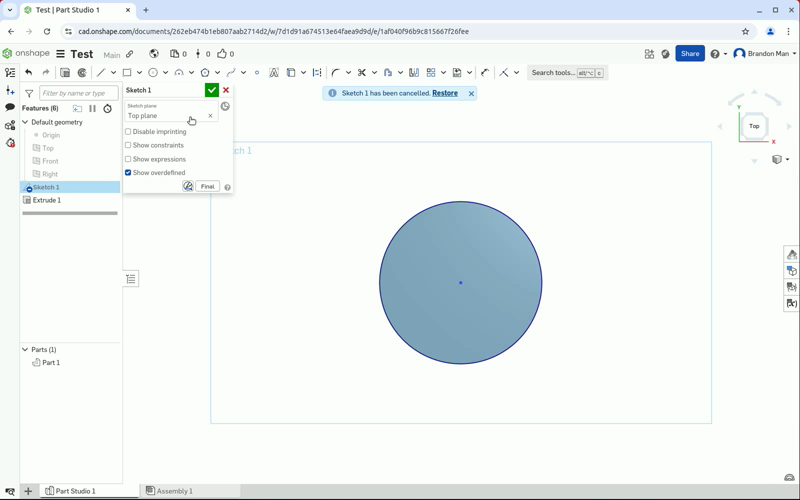
mouse_move(229, 92)
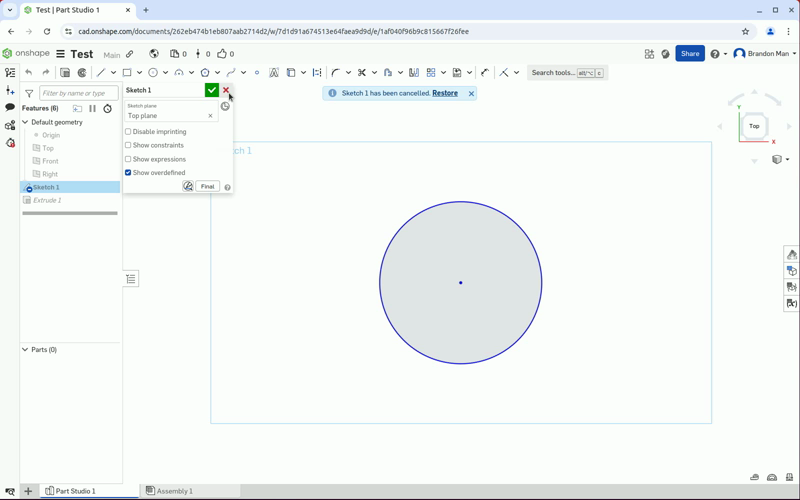
click(229, 92)
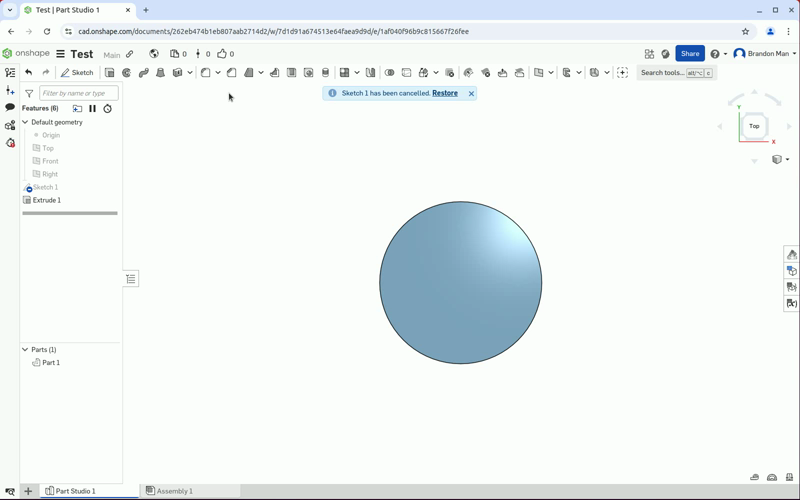
mouse_move(541, 75)
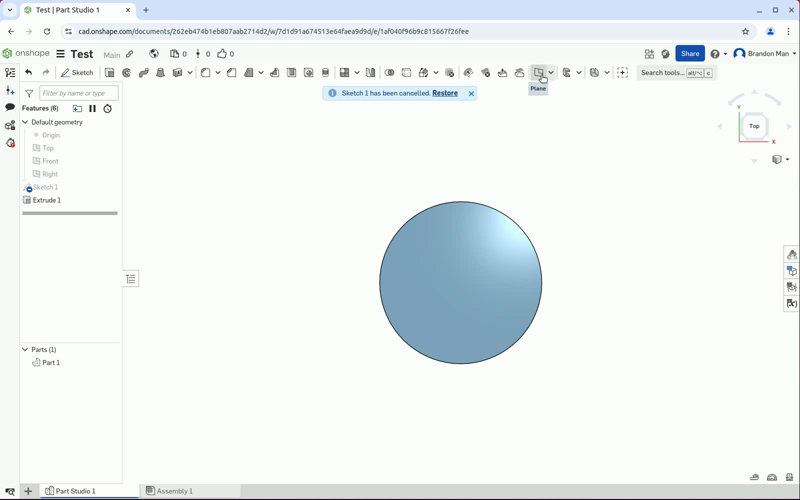
click(541, 75)
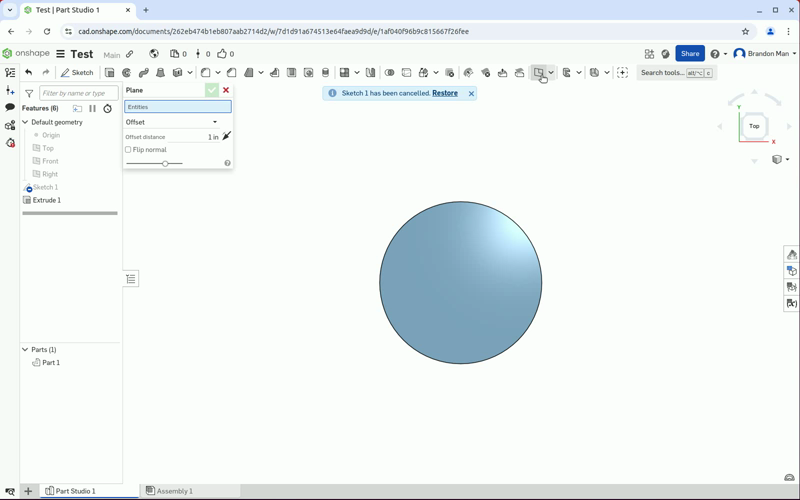
mouse_move(73, 150)
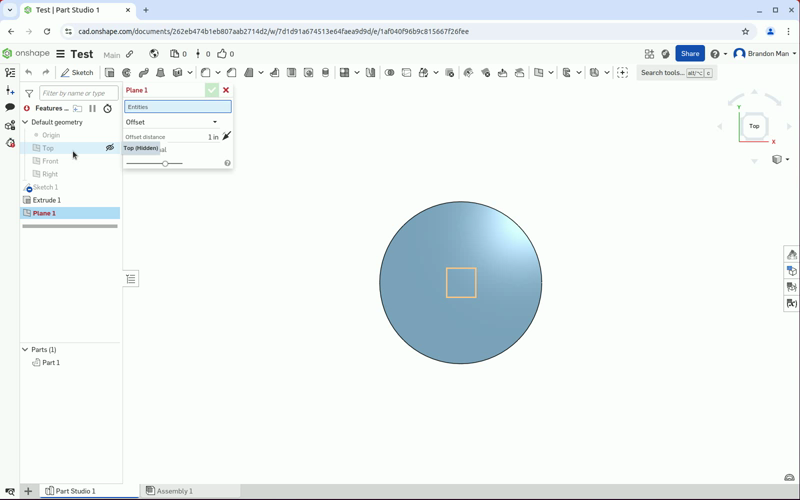
click(73, 150)
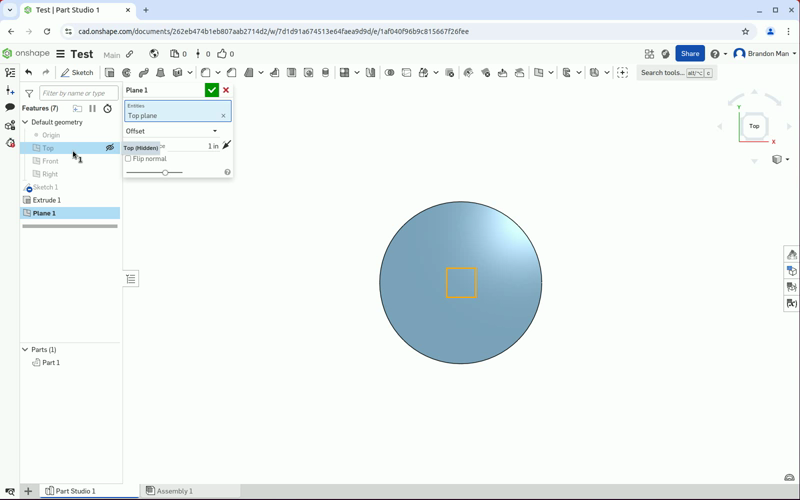
key(tab, 2)
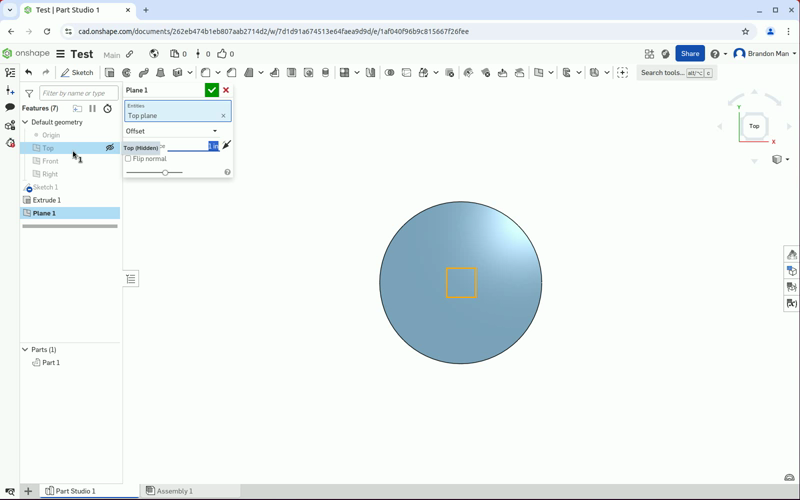
text(13.249)
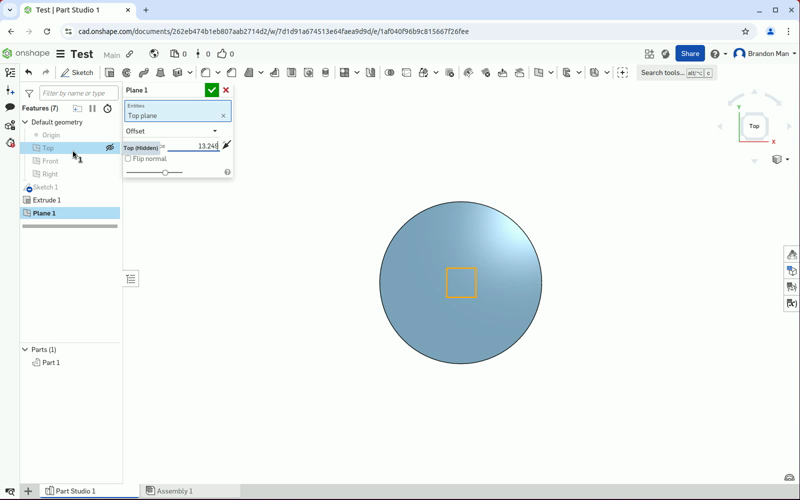
key(enter, 2)
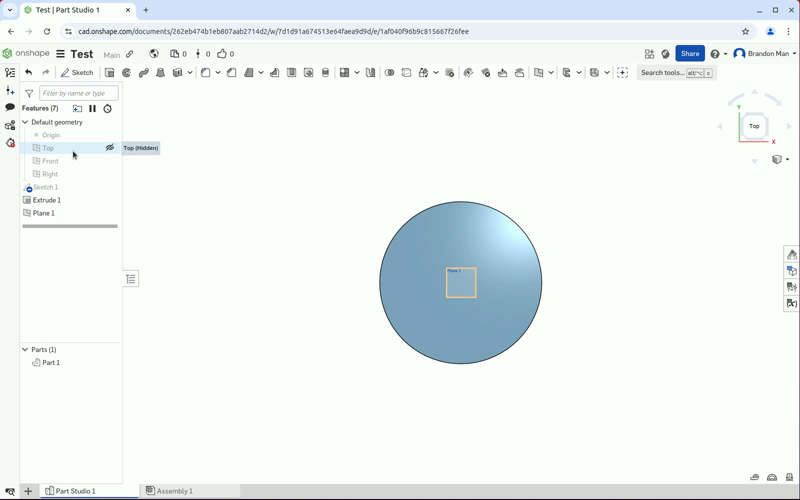
key(shift+s)
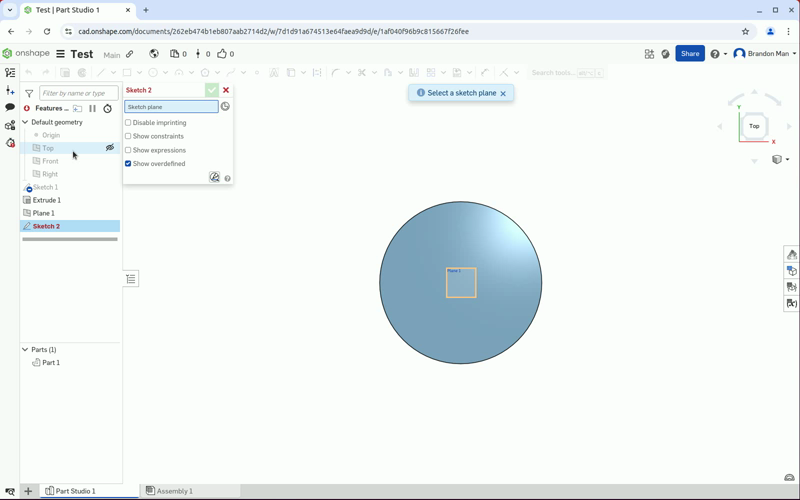
mouse_move(73, 215)
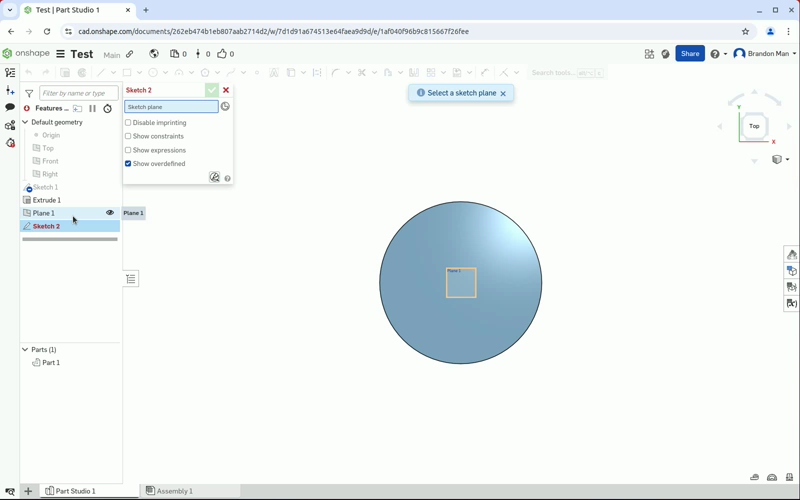
click(73, 215)
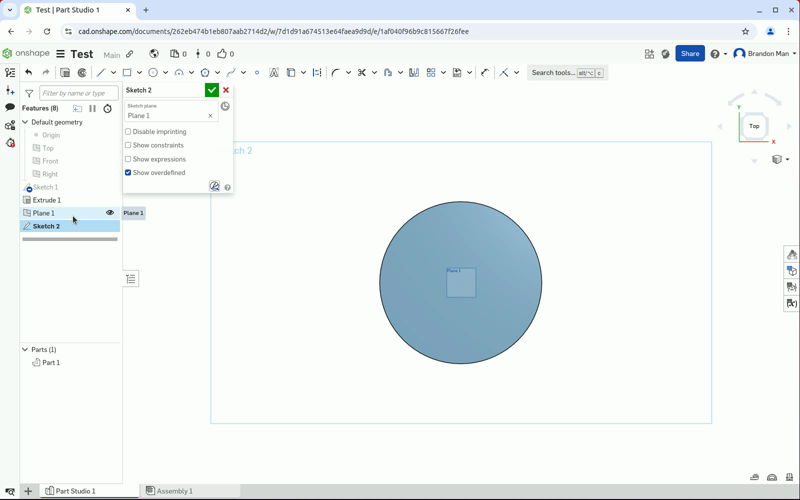
mouse_move(73, 352)
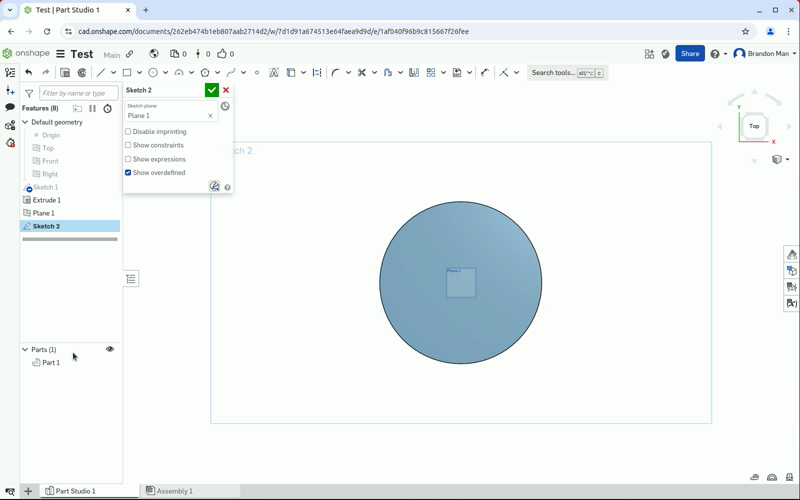
key(y)
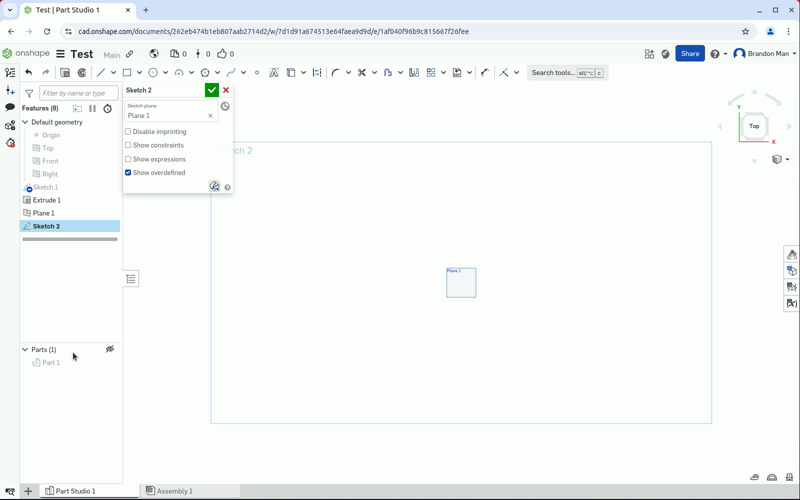
key(c)
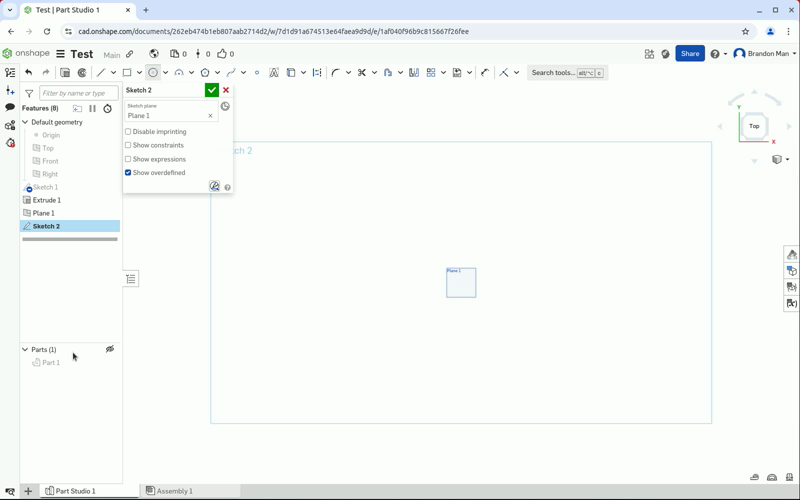
key_down(shift)
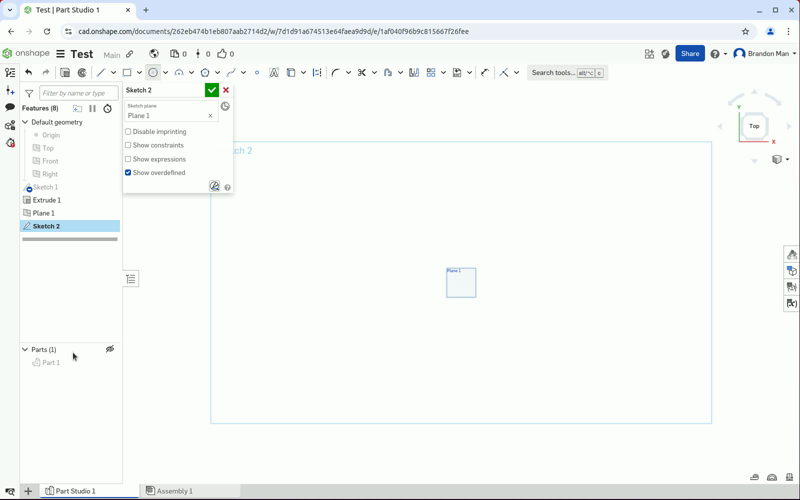
mouse_move(461, 282)
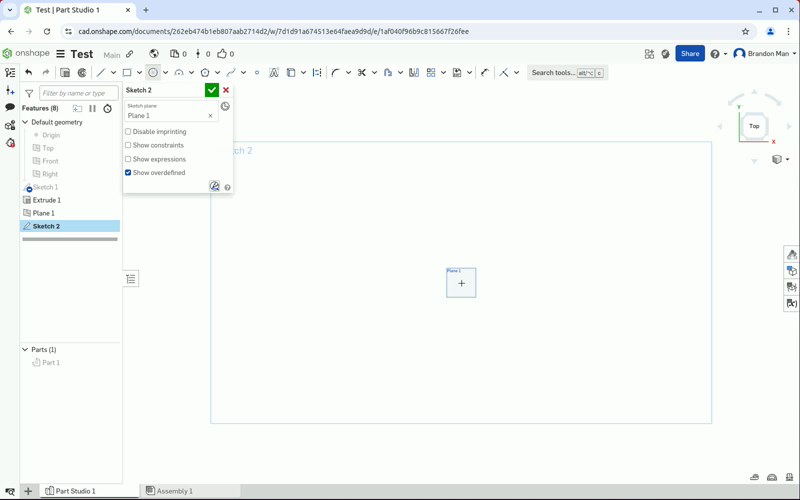
click(461, 282)
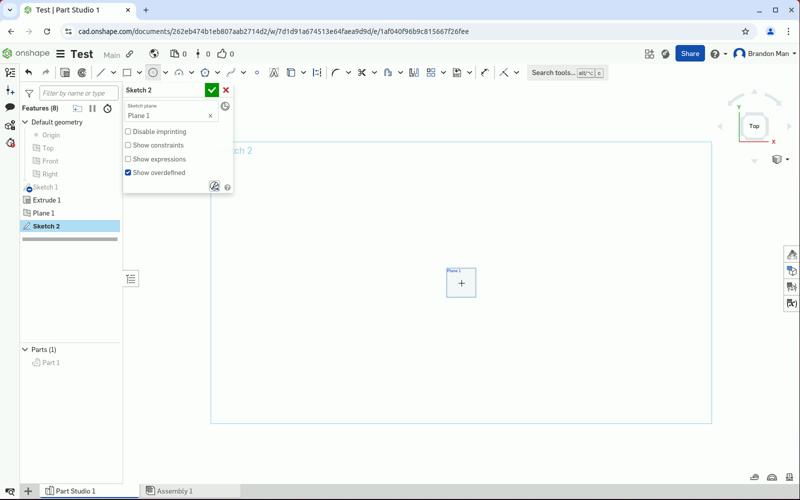
key_up(shift)
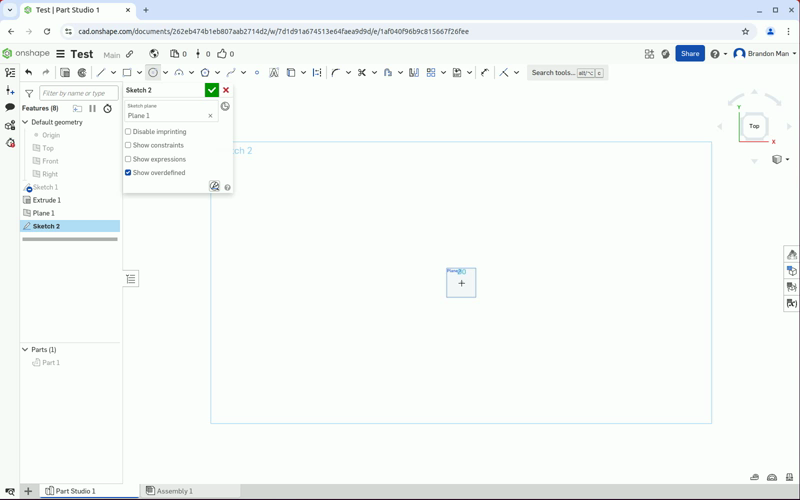
mouse_move(481, 282)
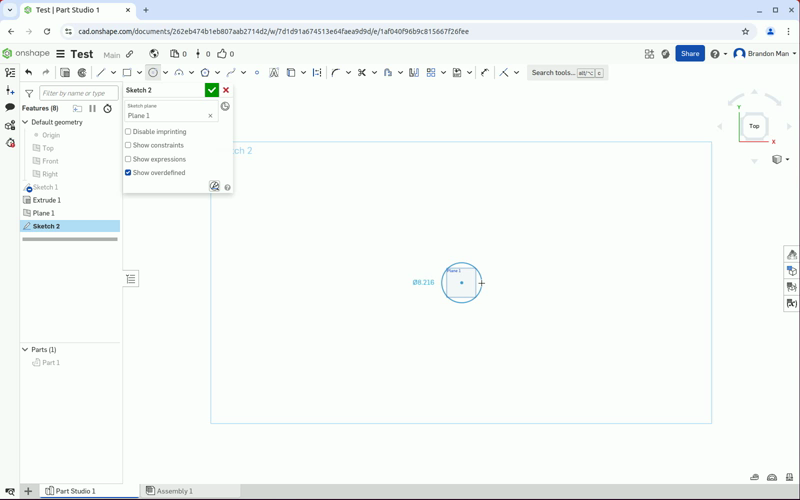
click(481, 282)
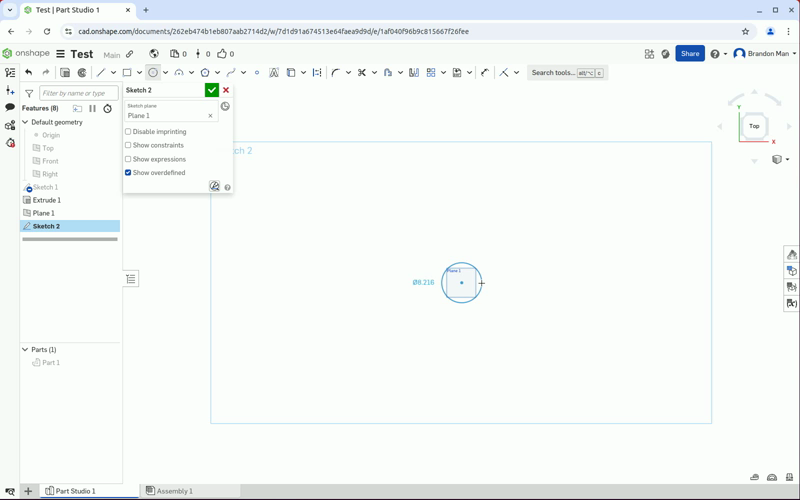
key(esc)
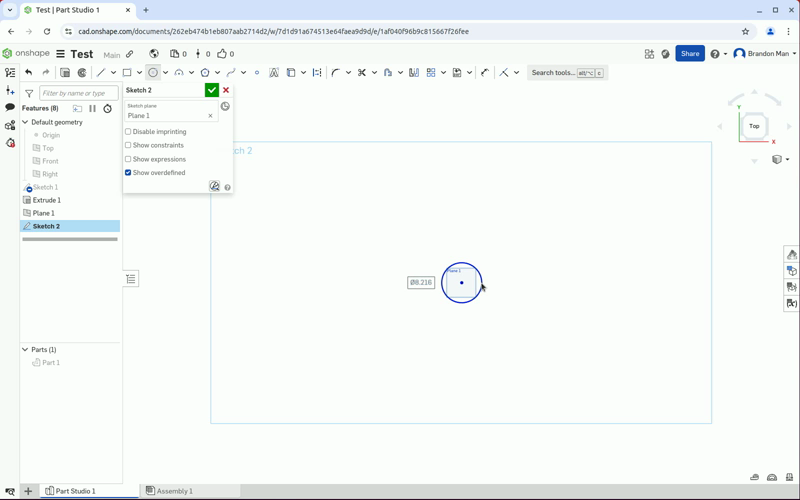
mouse_move(447, 272)
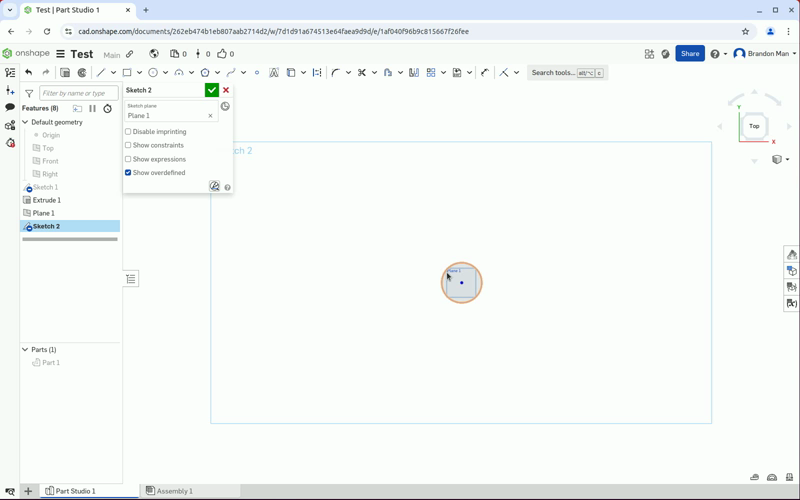
scroll(6)
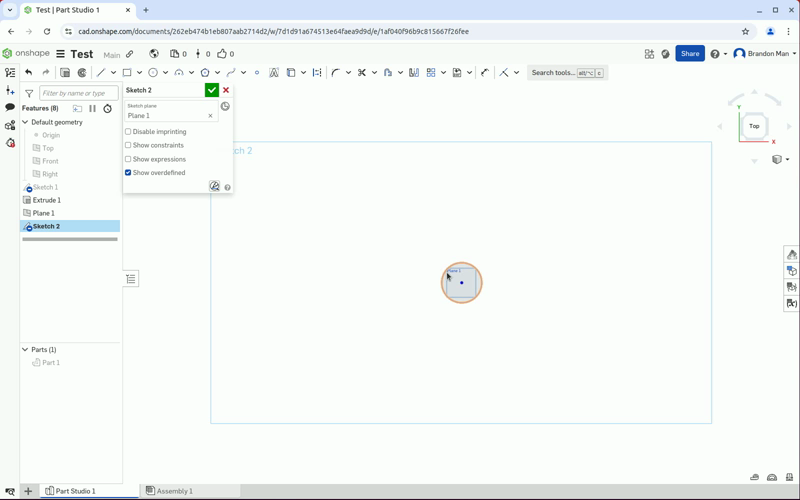
scroll(6)
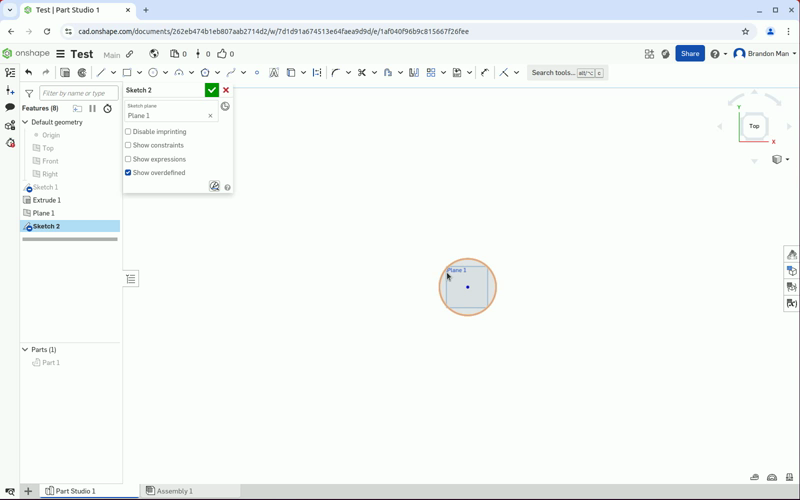
scroll(6)
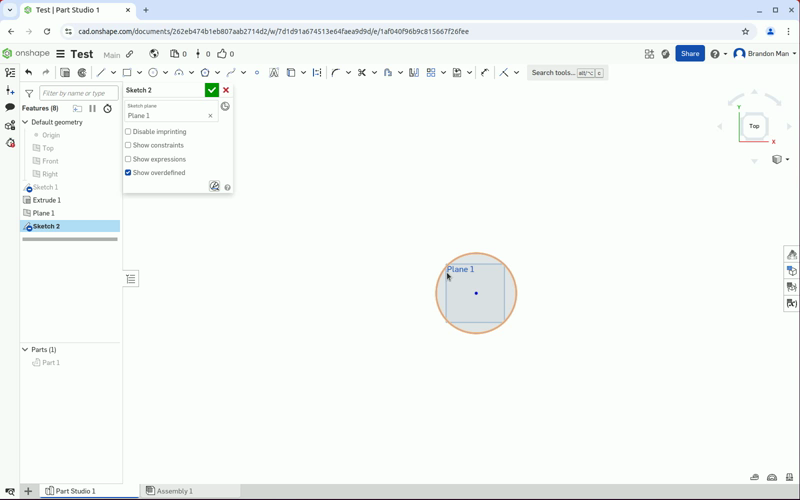
scroll(6)
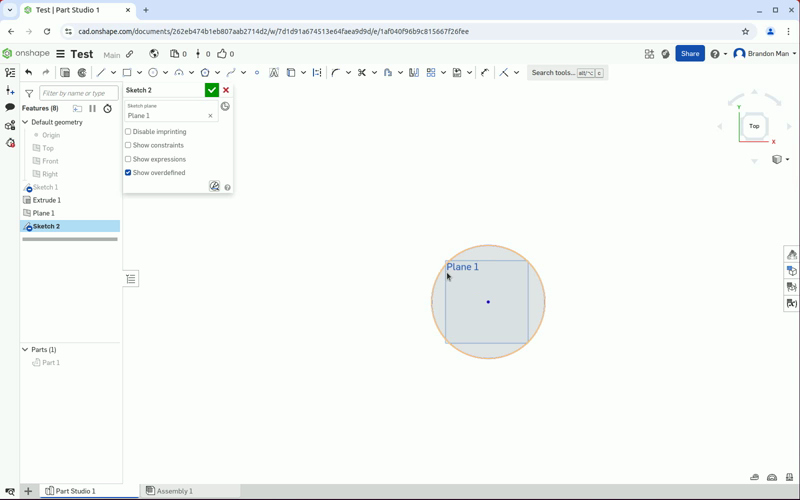
scroll(6)
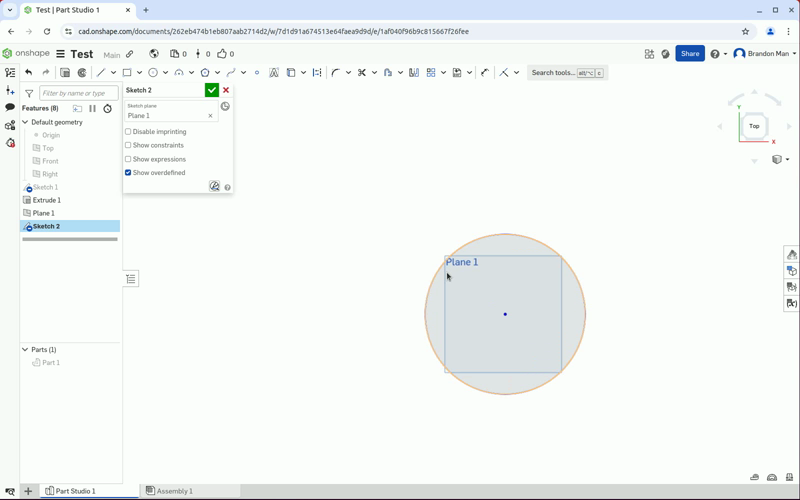
scroll(6)
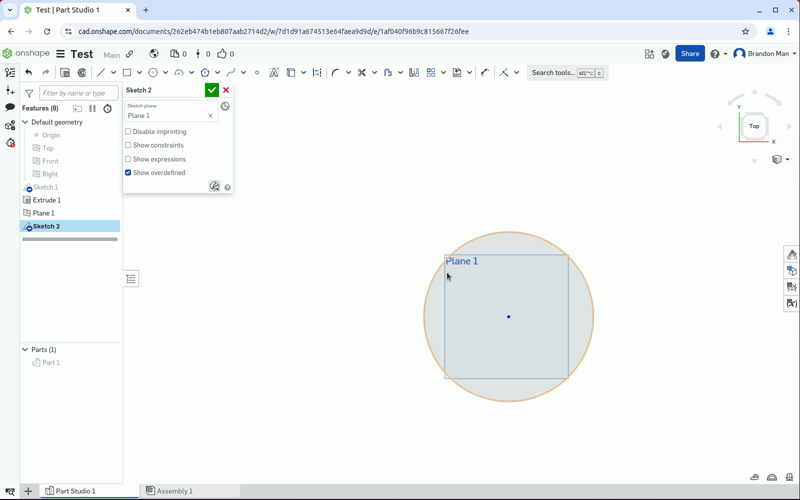
scroll(6)
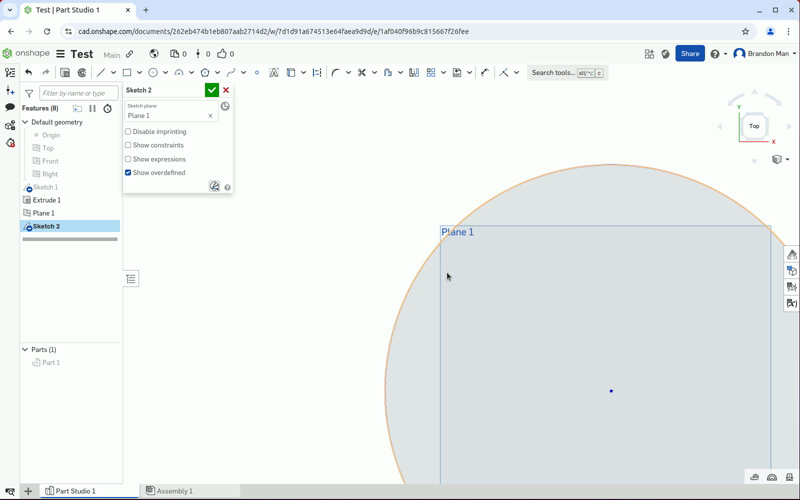
click(447, 272)
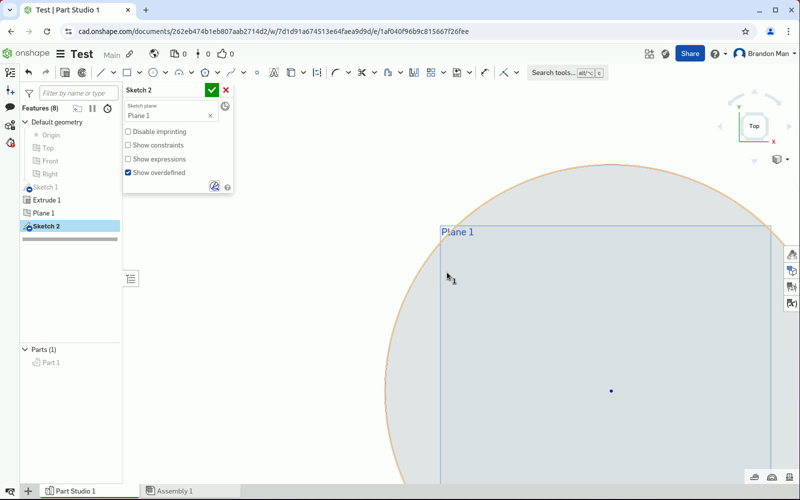
scroll(-6)
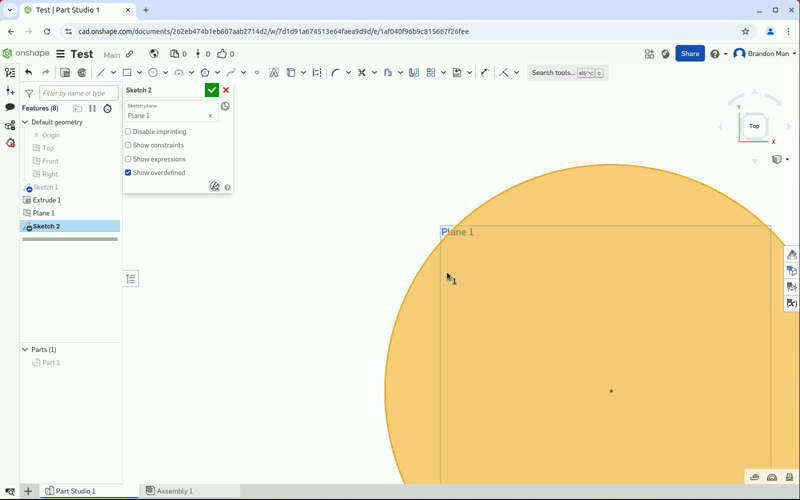
scroll(-6)
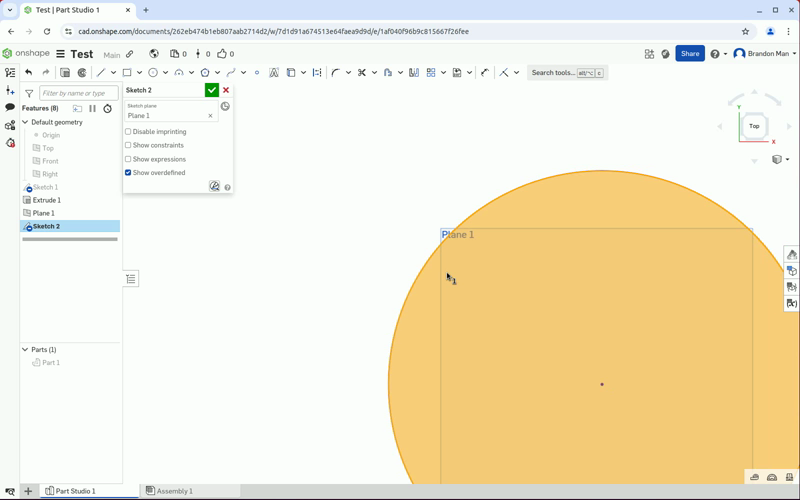
scroll(-6)
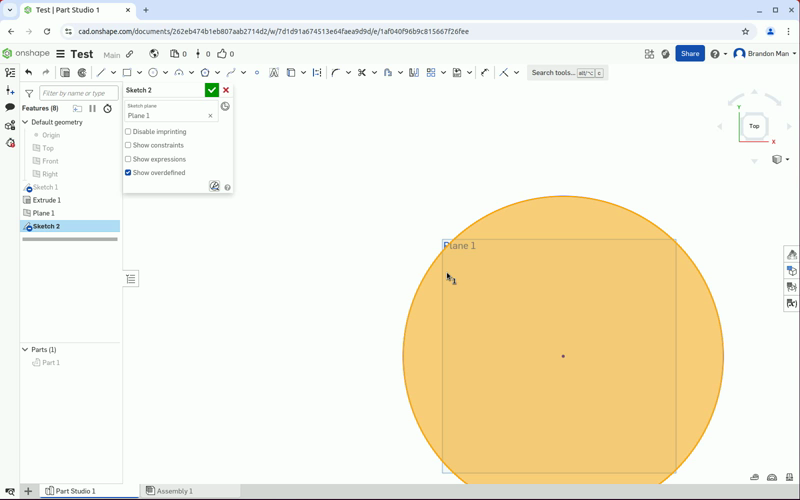
scroll(-6)
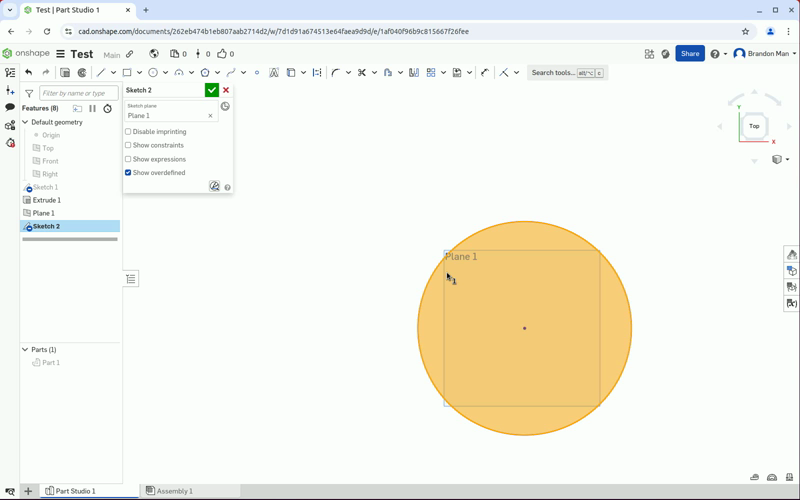
scroll(-6)
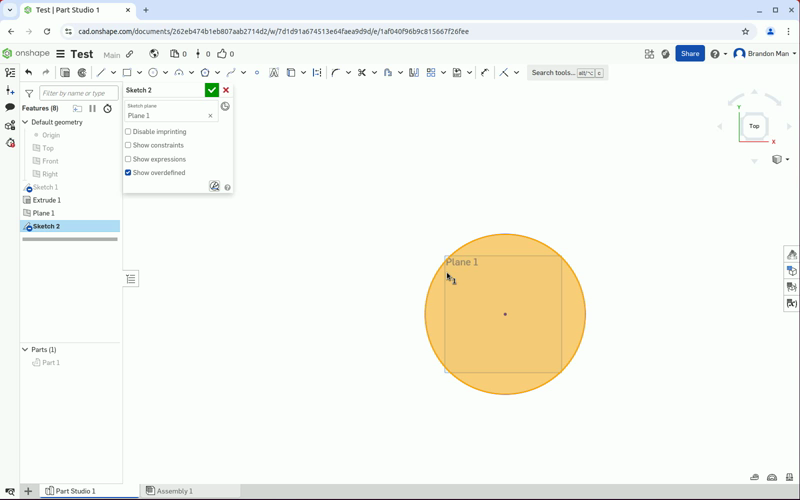
scroll(-6)
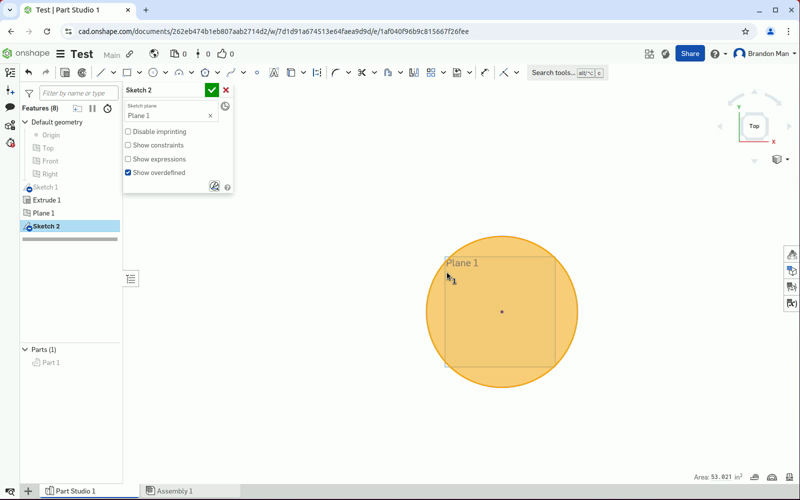
scroll(-6)
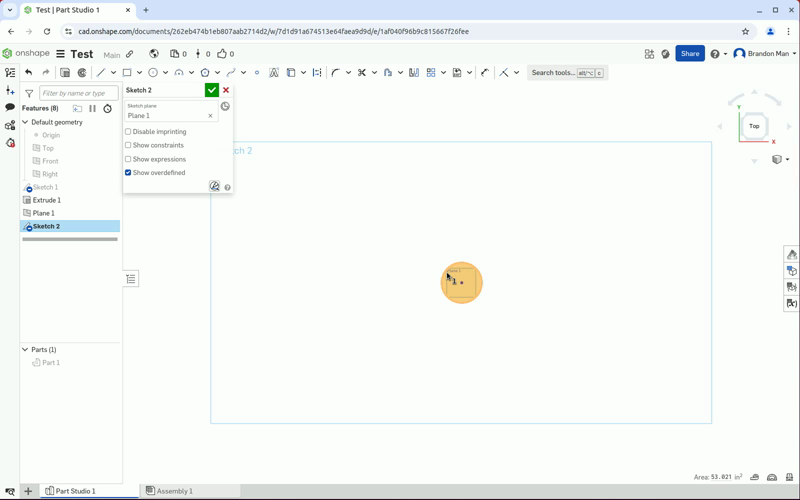
mouse_move(73, 352)
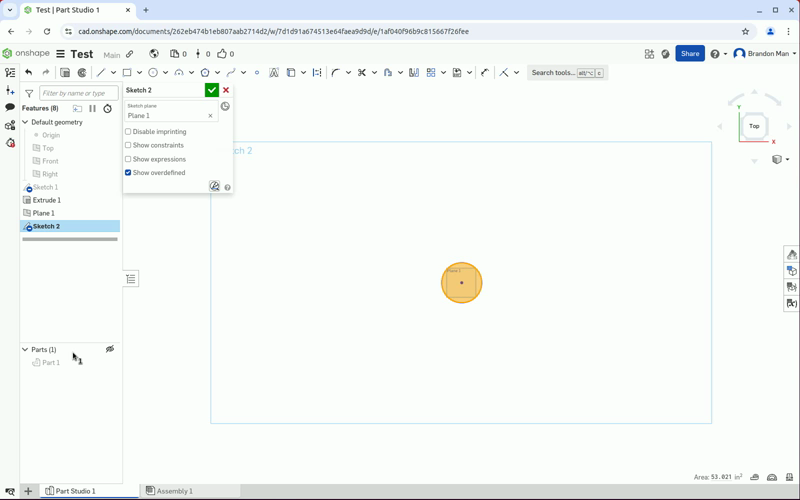
key(shift+y)
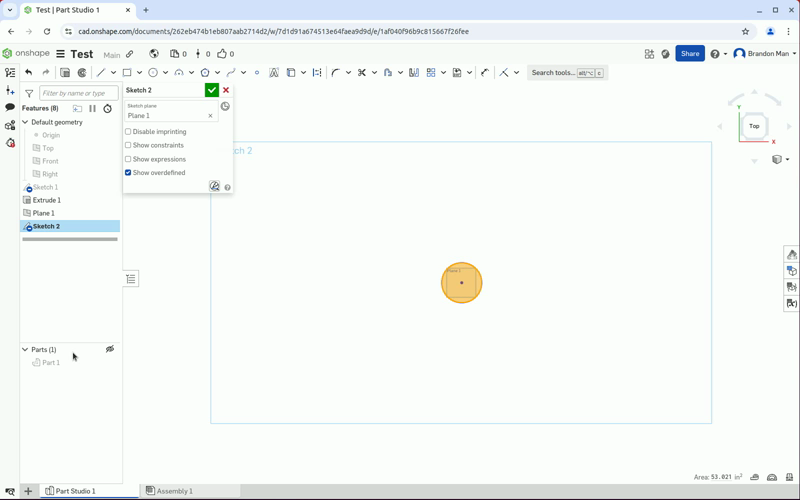
key(shift+e)
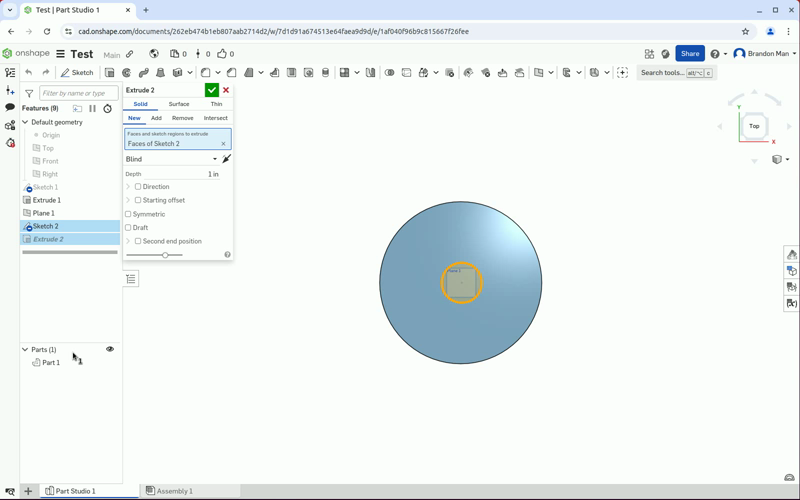
mouse_move(143, 106)
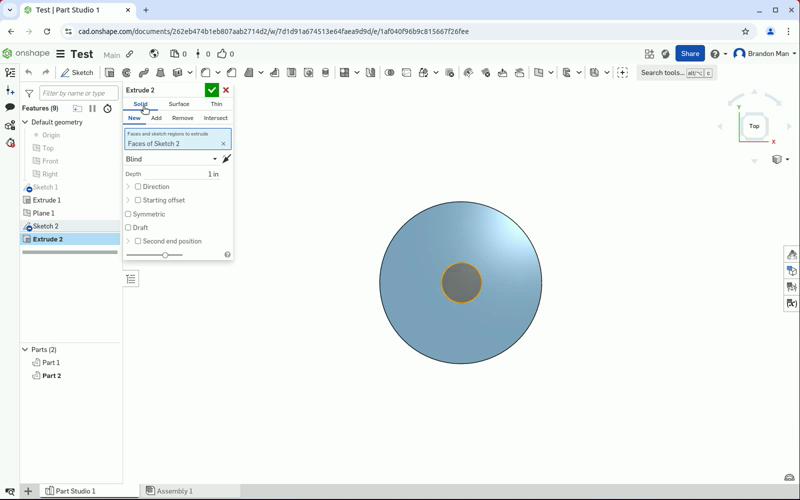
click(143, 106)
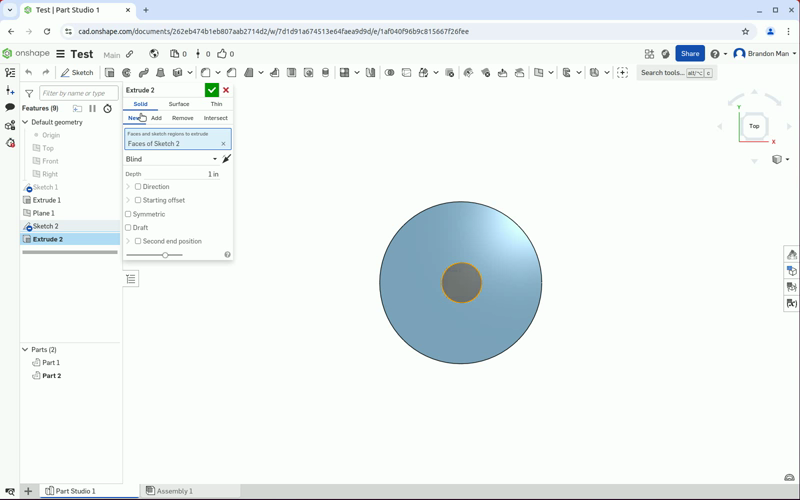
mouse_move(137, 120)
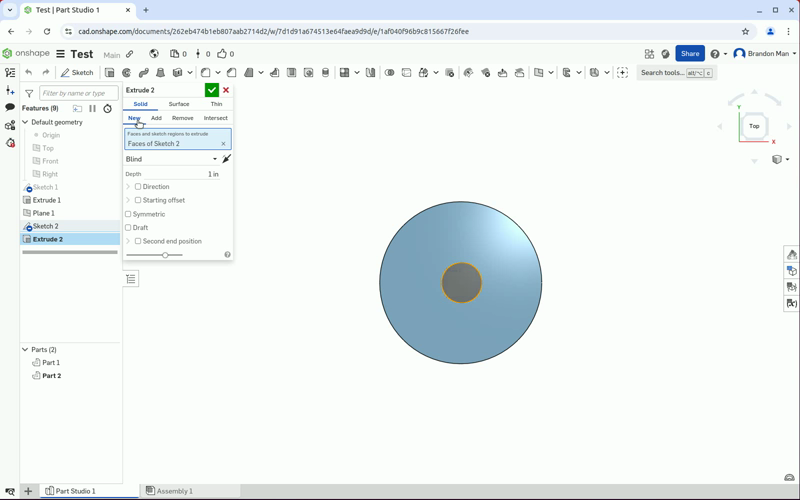
click(137, 120)
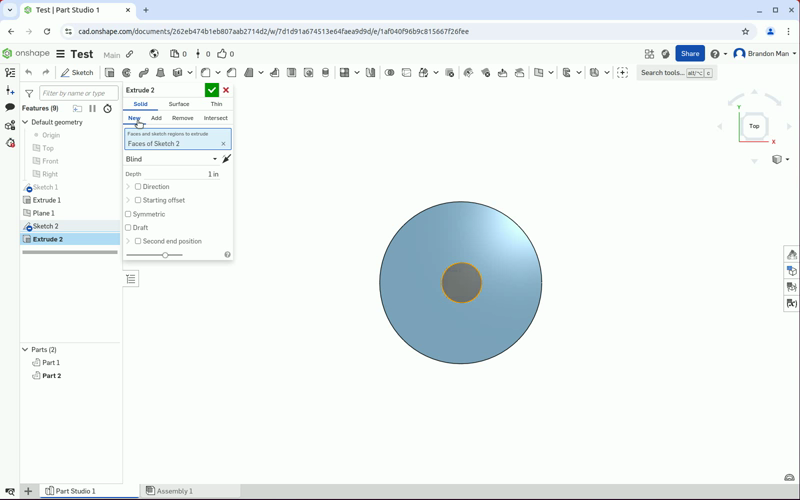
key(tab, 4)
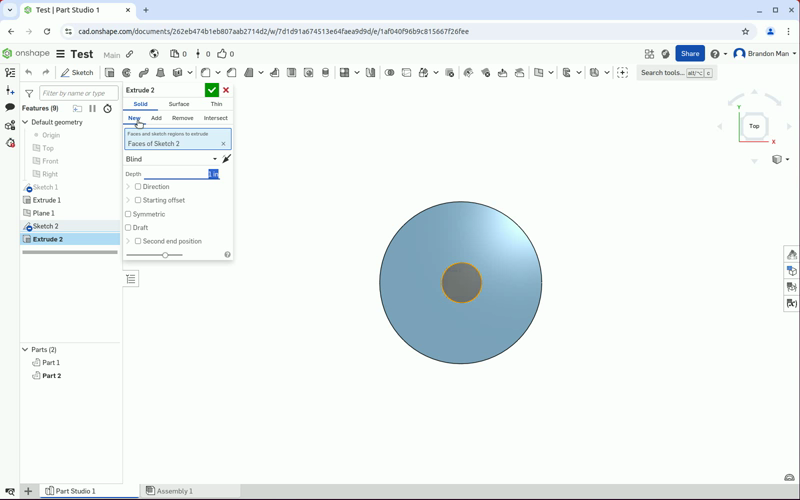
text(9.869)
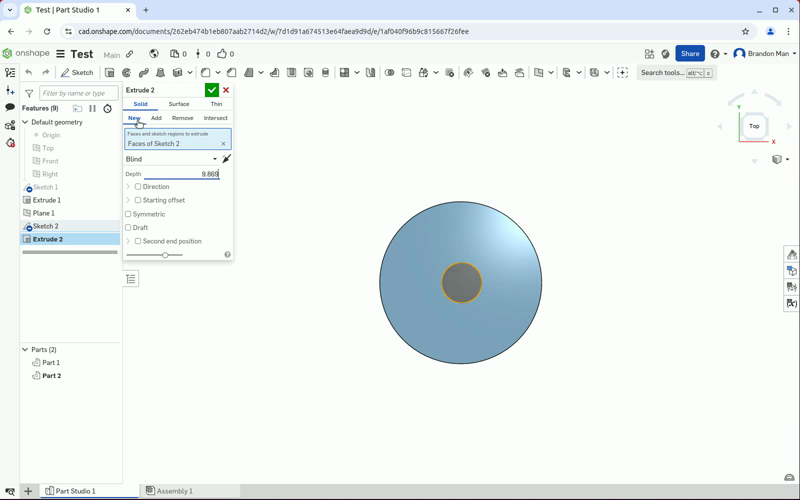
key(enter)
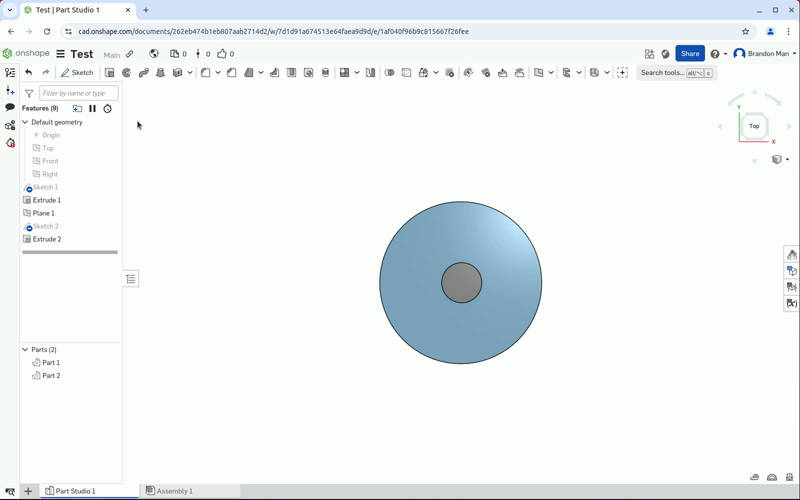
key(shift+h)
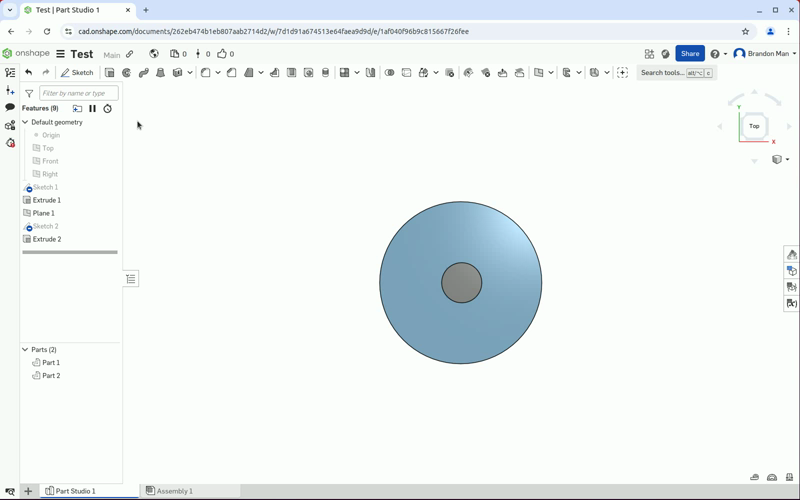
key(shift+h)
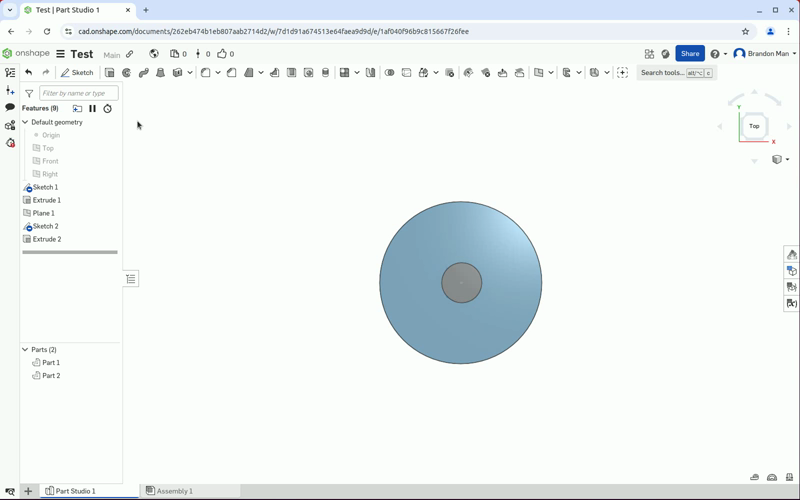
key(shift+7)
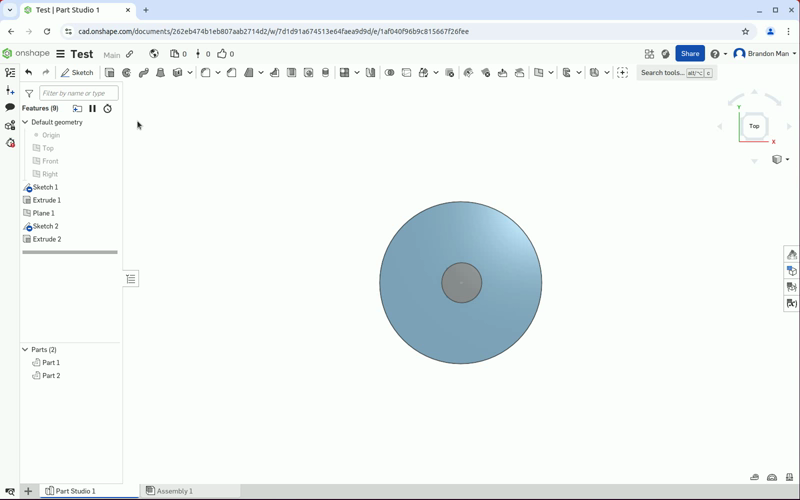
key(up, 3)
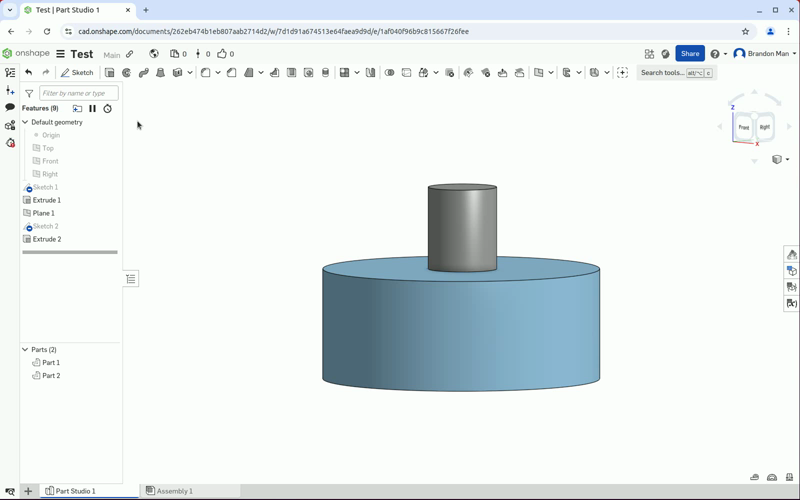
key(left, 3)
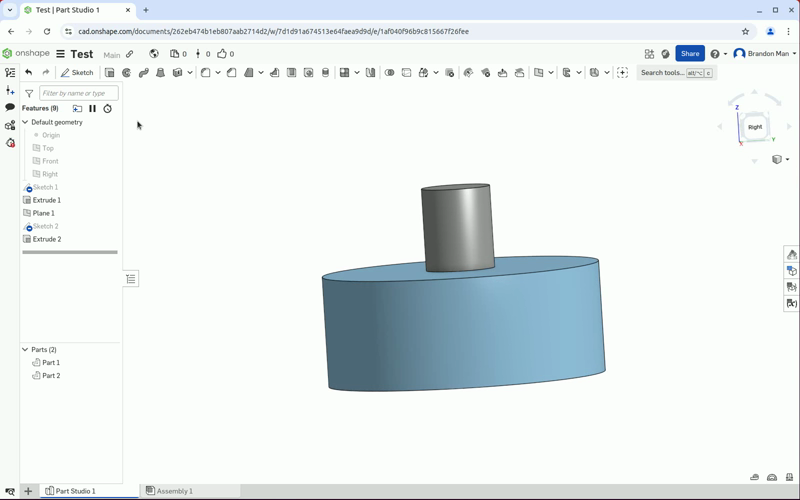
key(right, 3)
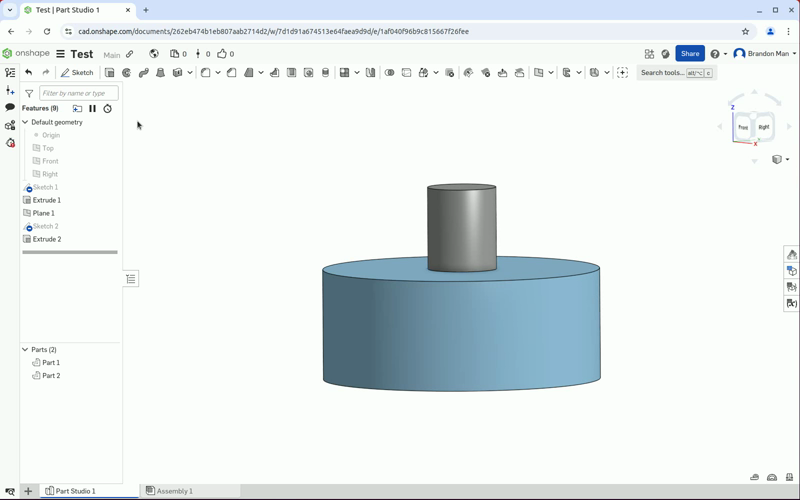
key(down, 3)
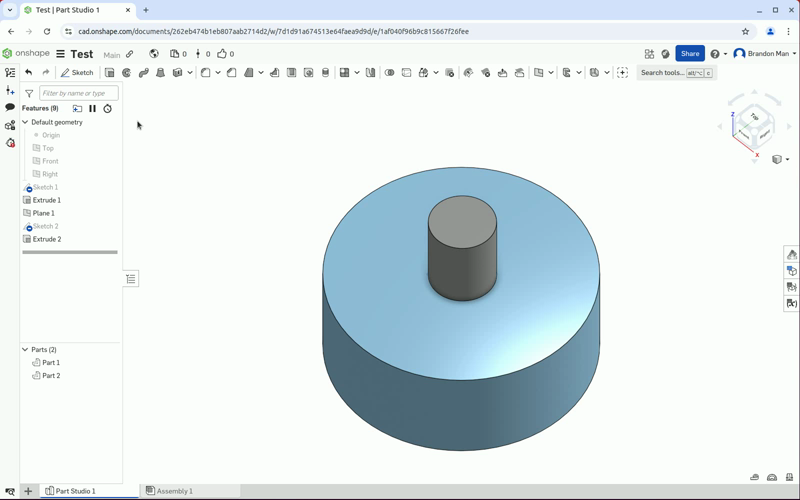
mouse_move(73, 189)
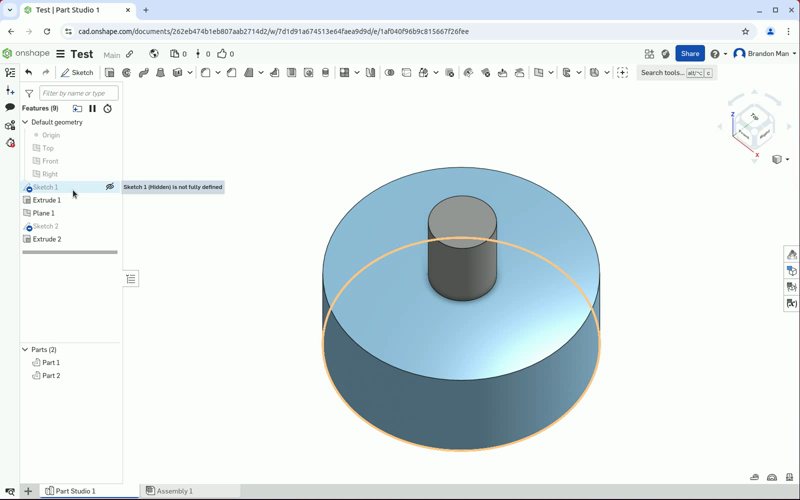
click(73, 189)